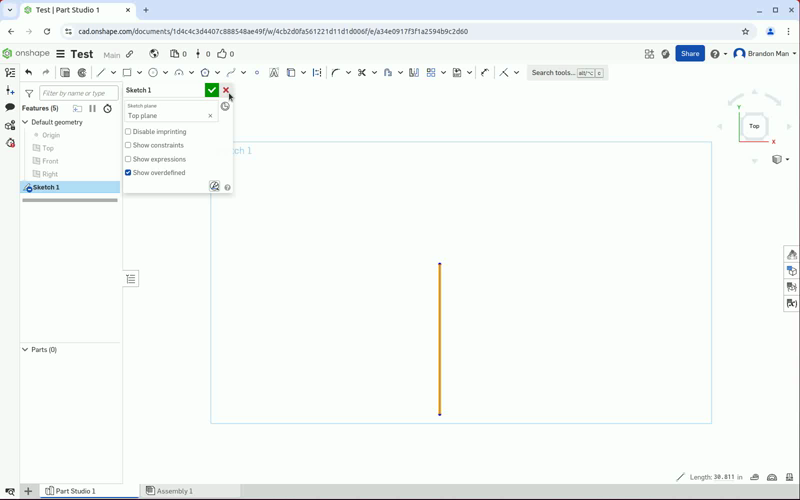
key(shift+h)
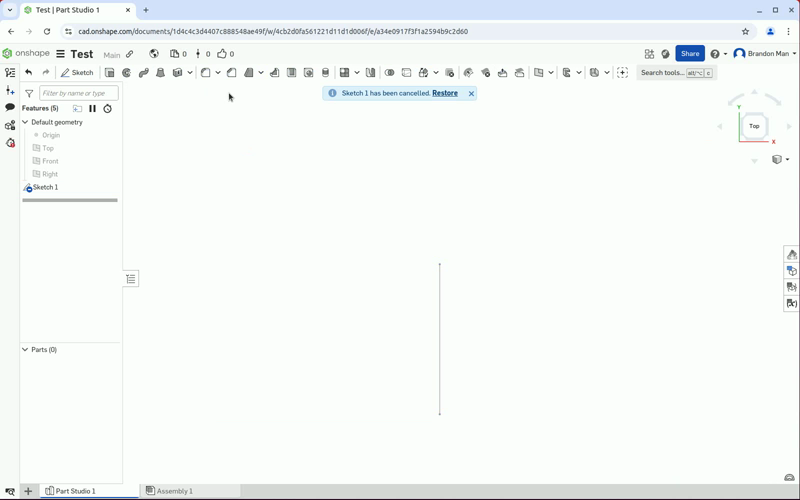
key(shift+s)
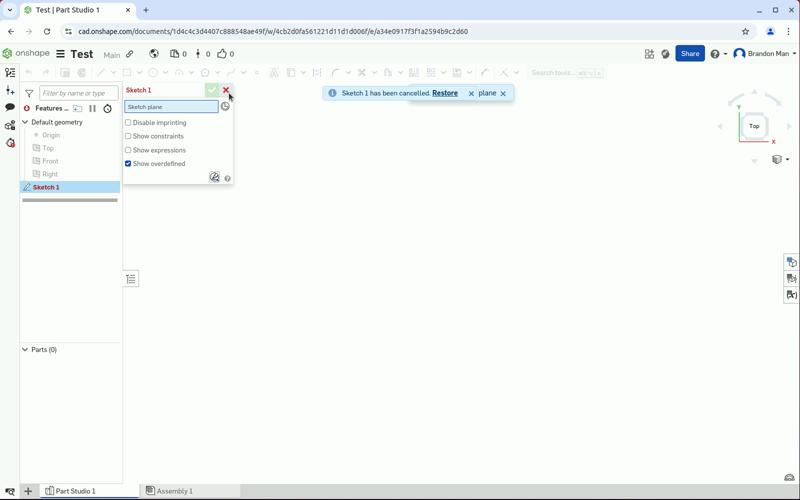
mouse_move(73, 150)
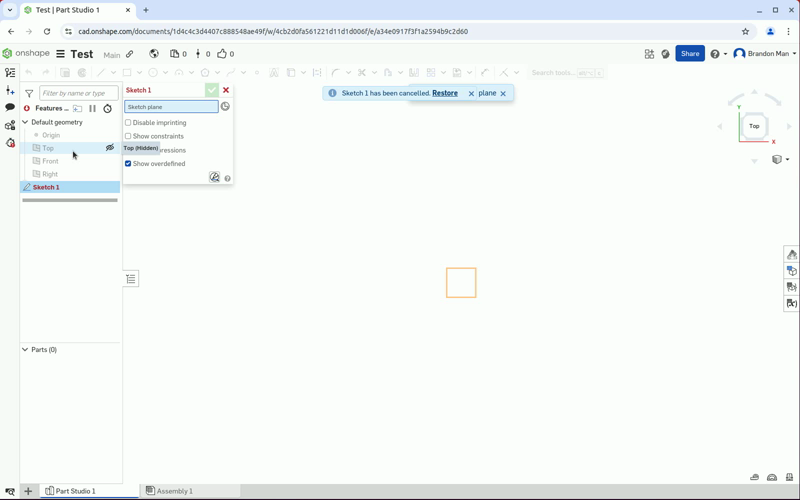
click(73, 150)
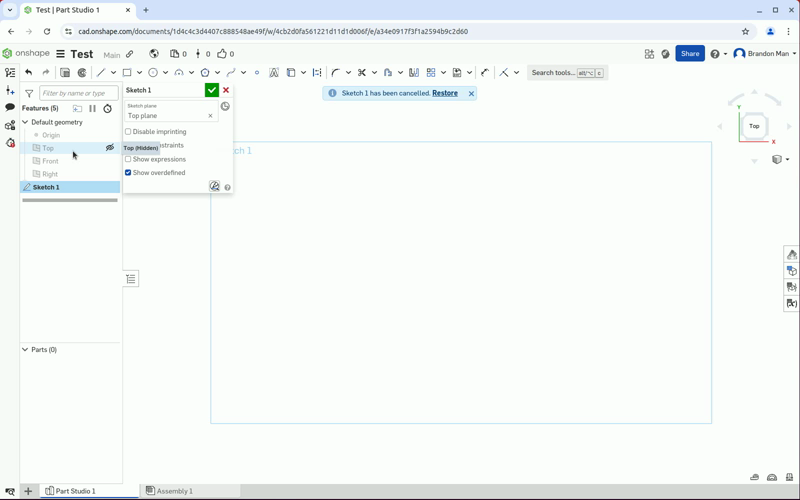
mouse_move(73, 352)
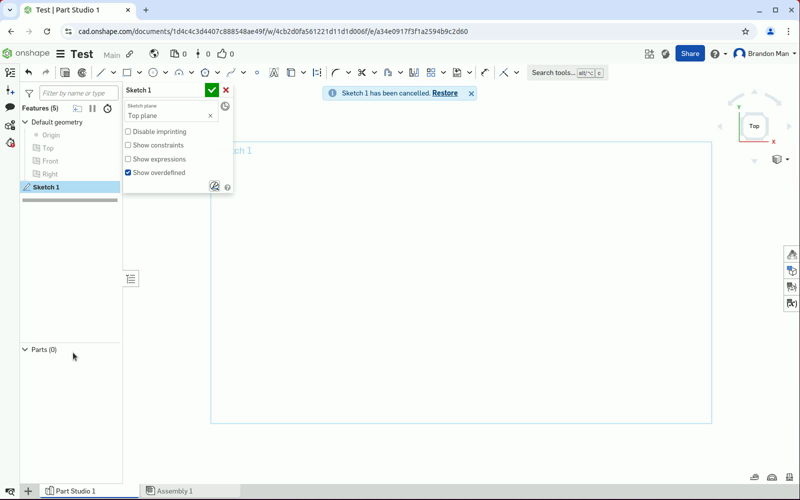
key(y)
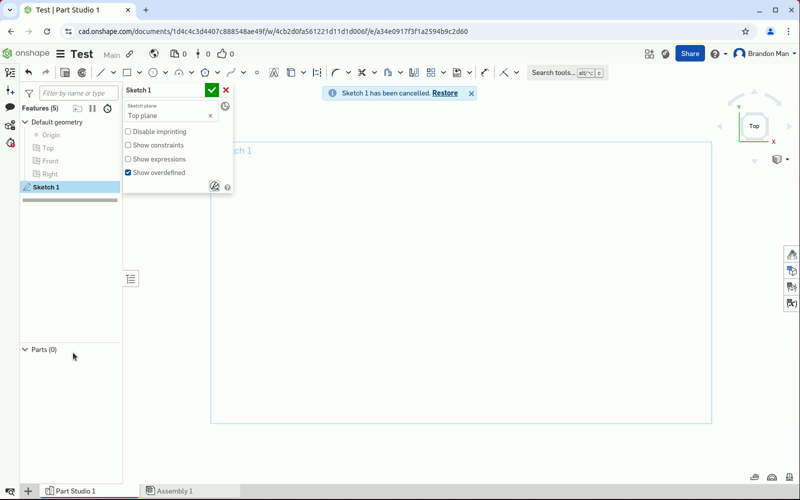
key(c)
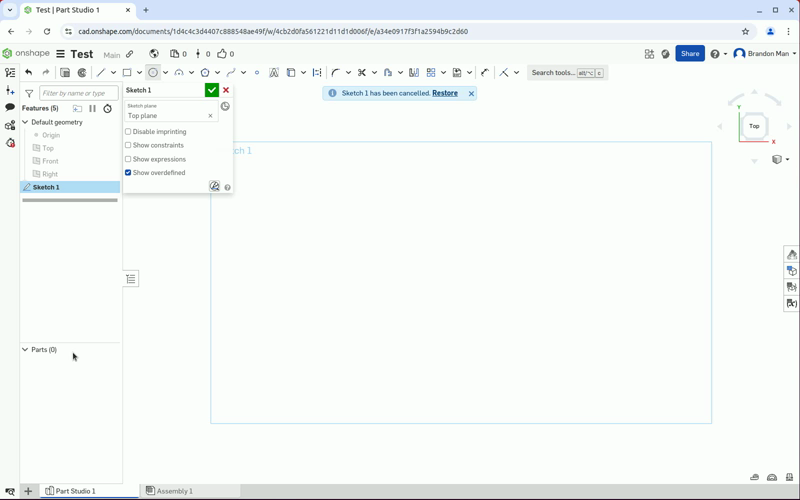
key_down(shift)
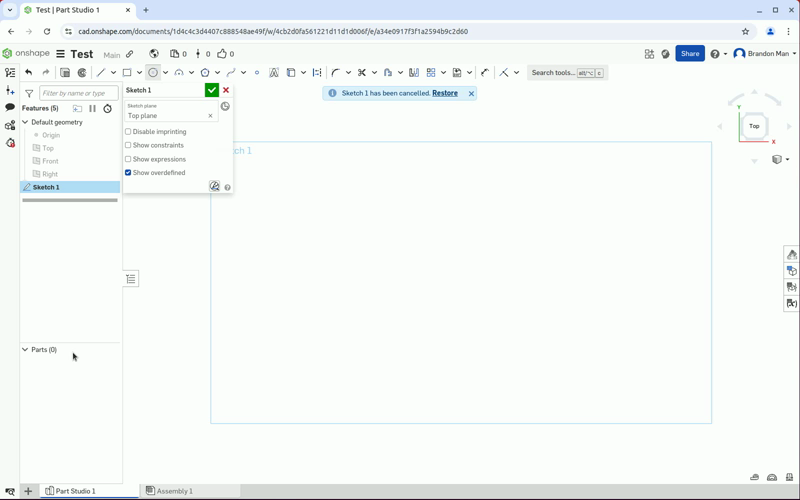
mouse_move(461, 282)
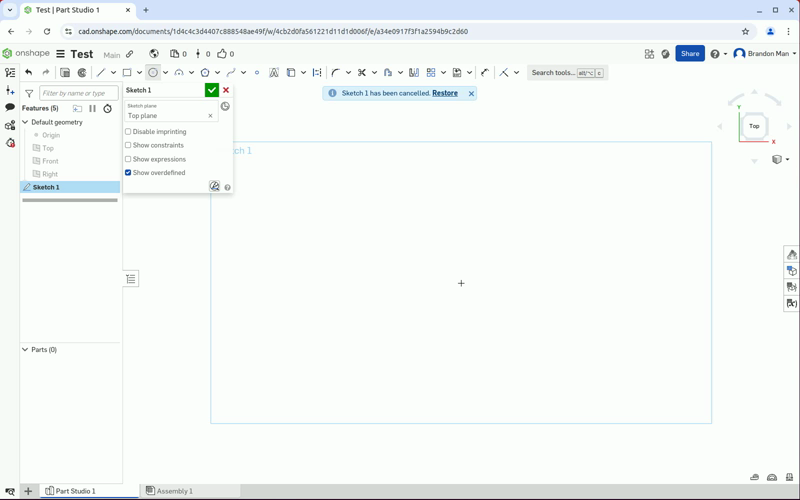
click(461, 282)
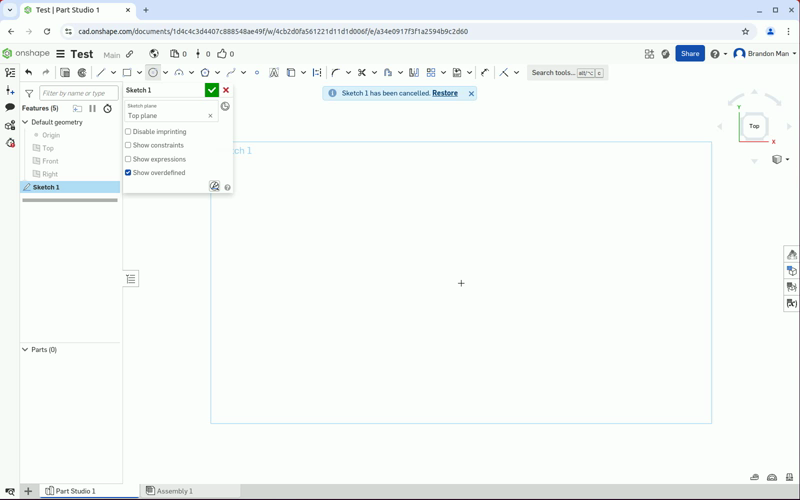
key_up(shift)
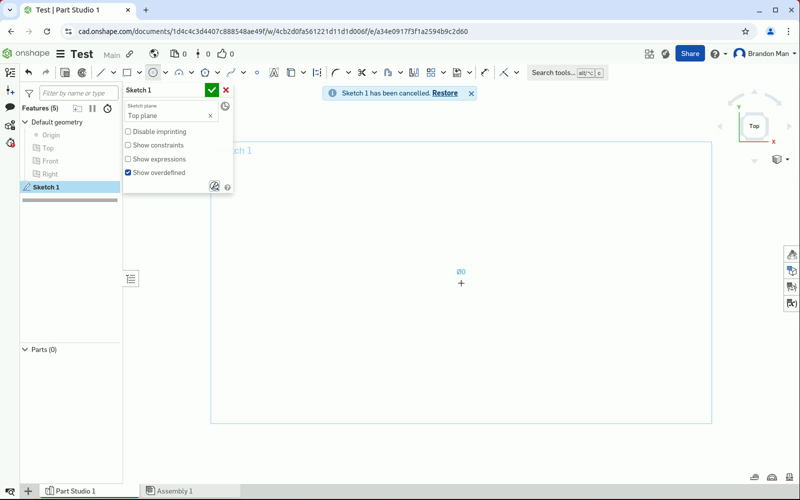
mouse_move(574, 282)
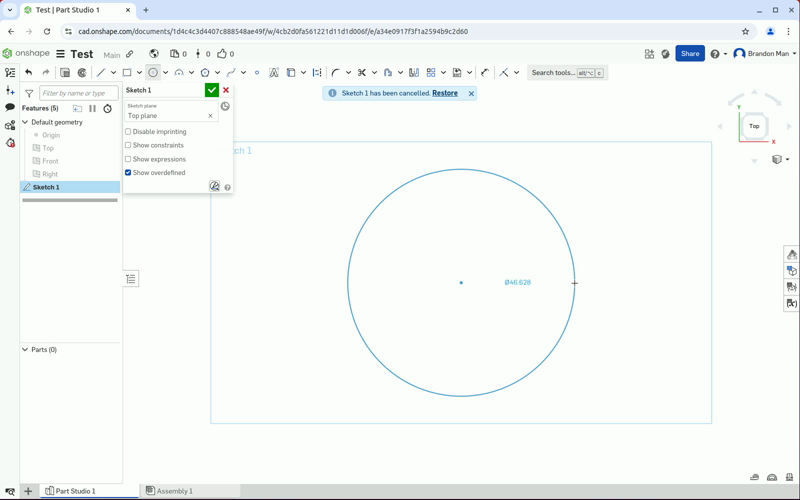
click(574, 282)
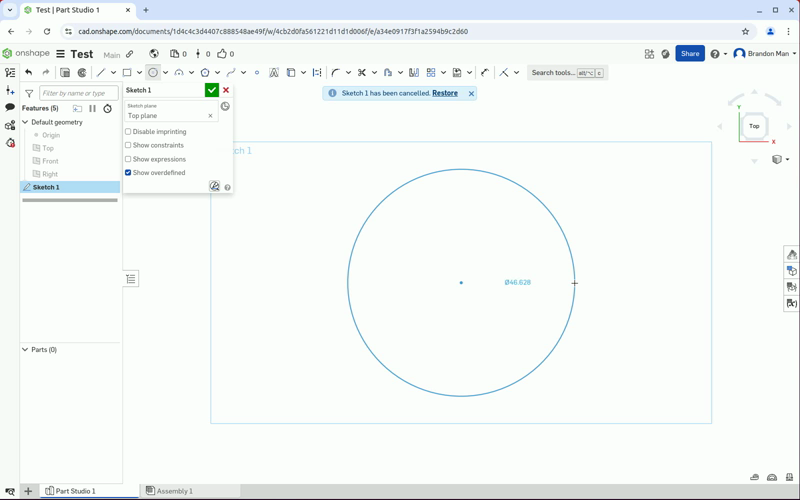
key(esc)
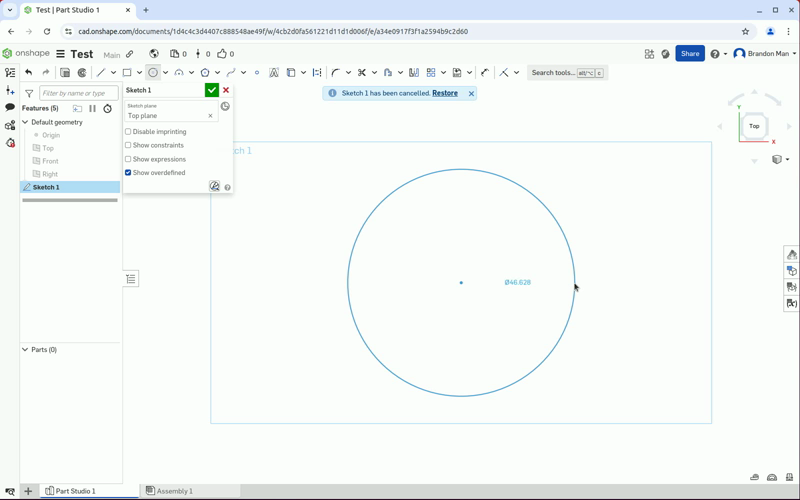
key(c)
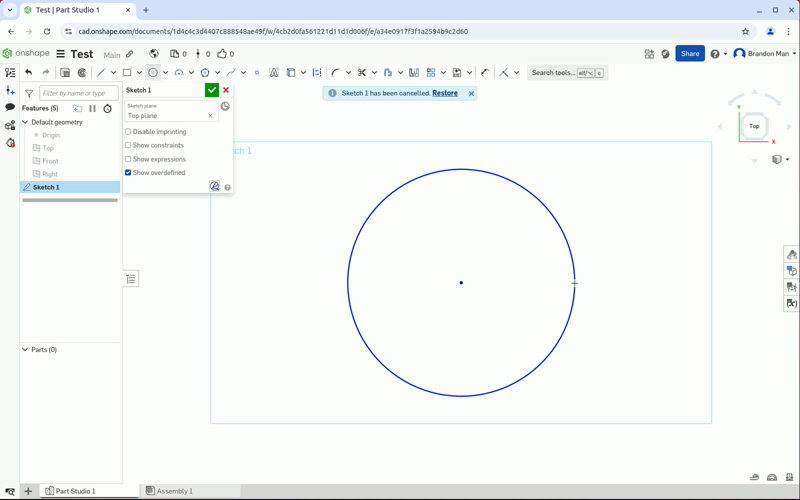
key_down(shift)
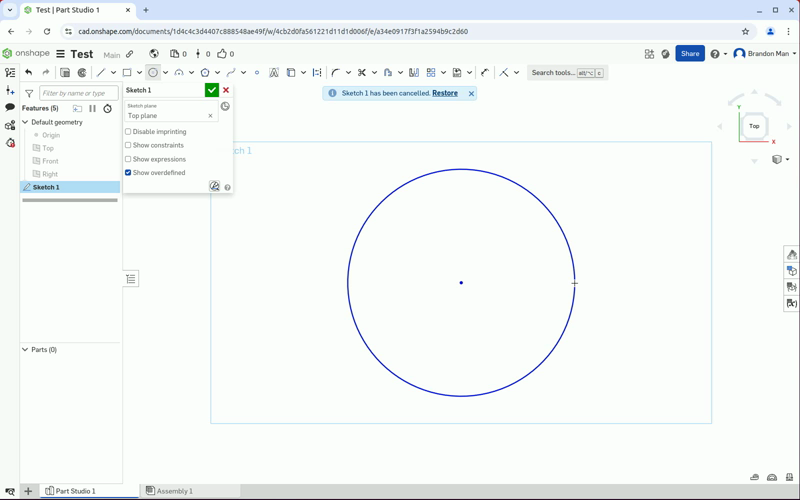
mouse_move(461, 282)
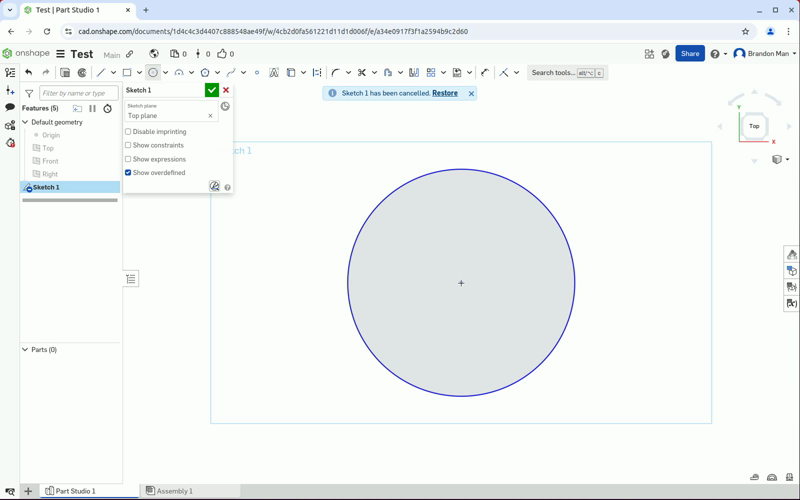
click(461, 282)
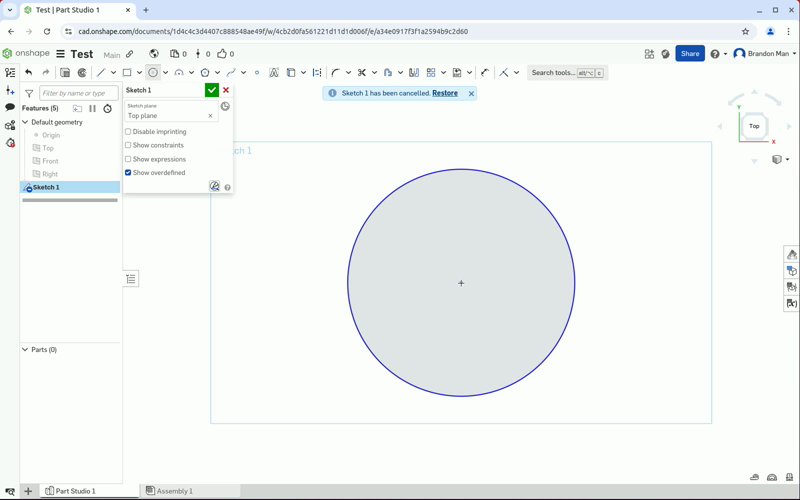
key_up(shift)
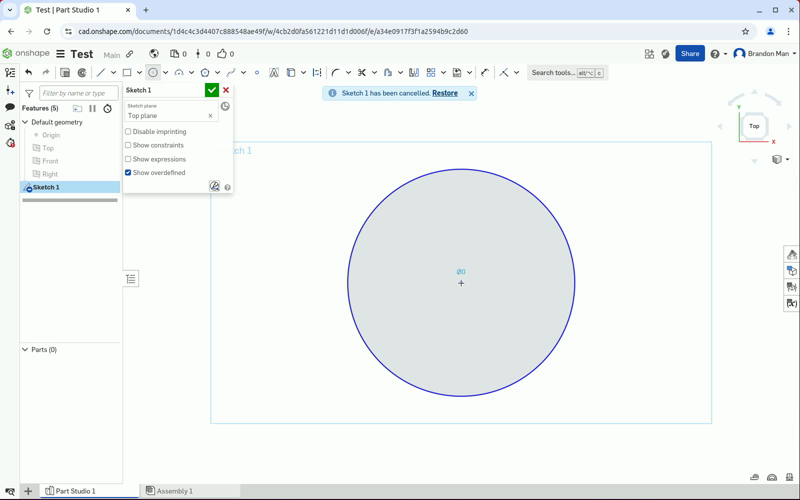
mouse_move(527, 282)
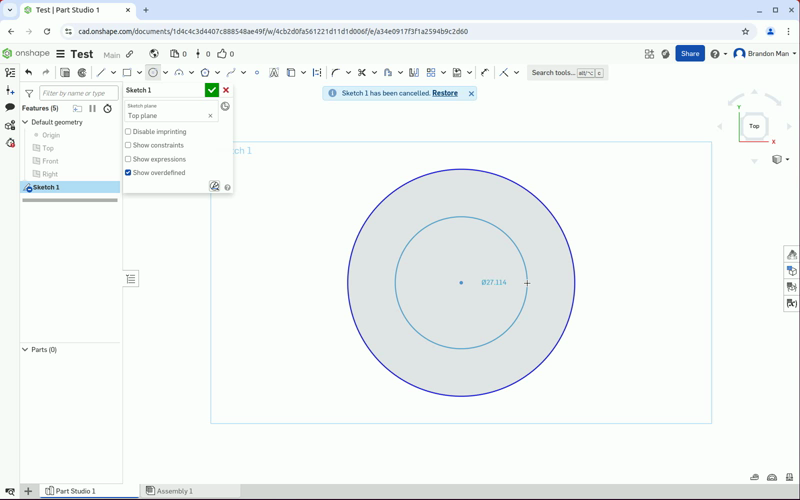
click(527, 282)
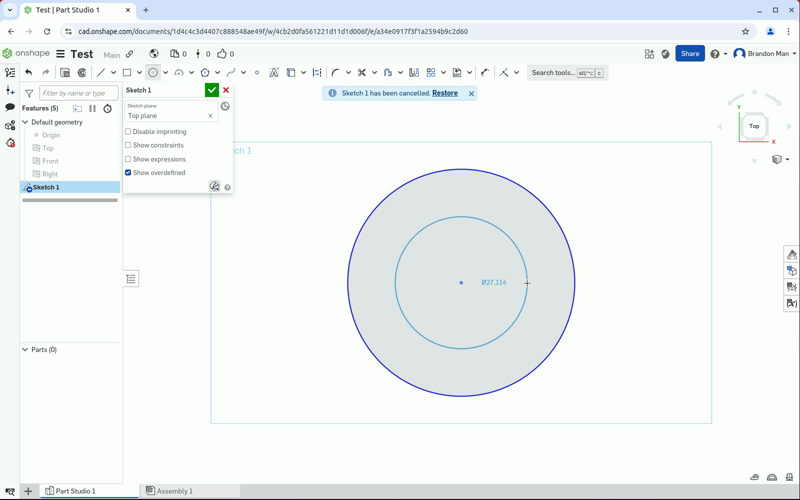
key(esc)
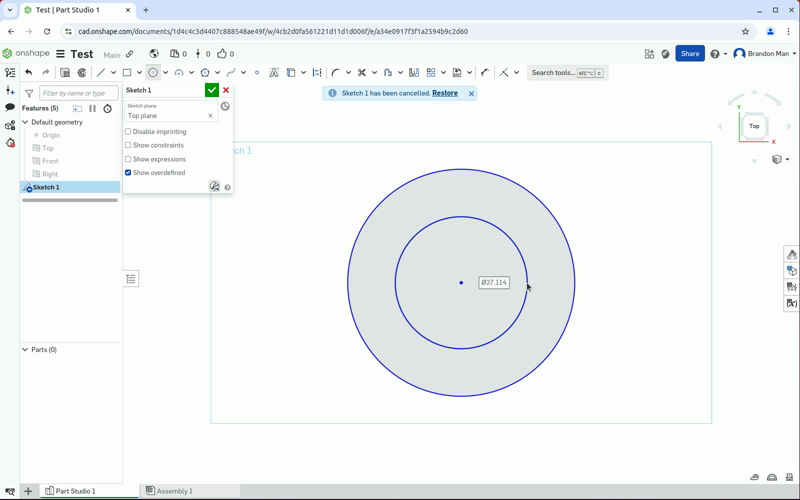
mouse_move(531, 236)
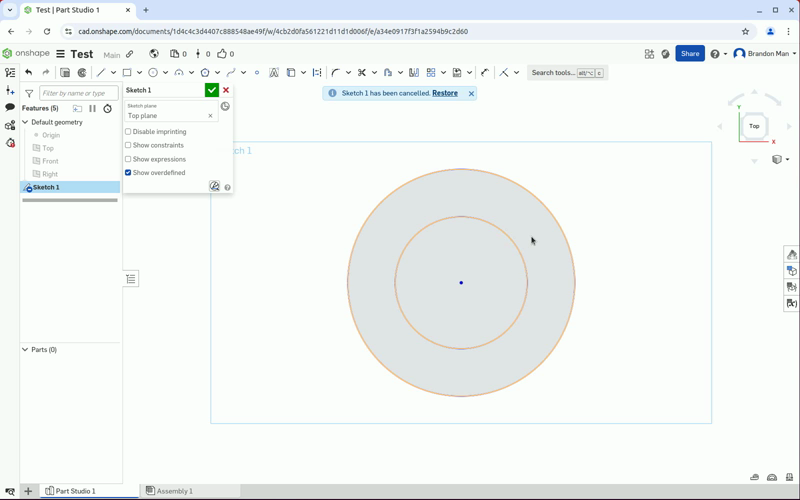
click(531, 236)
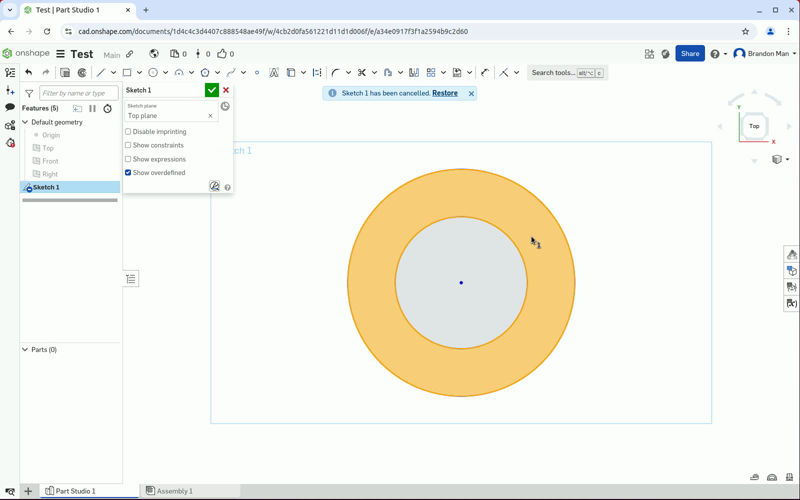
mouse_move(73, 352)
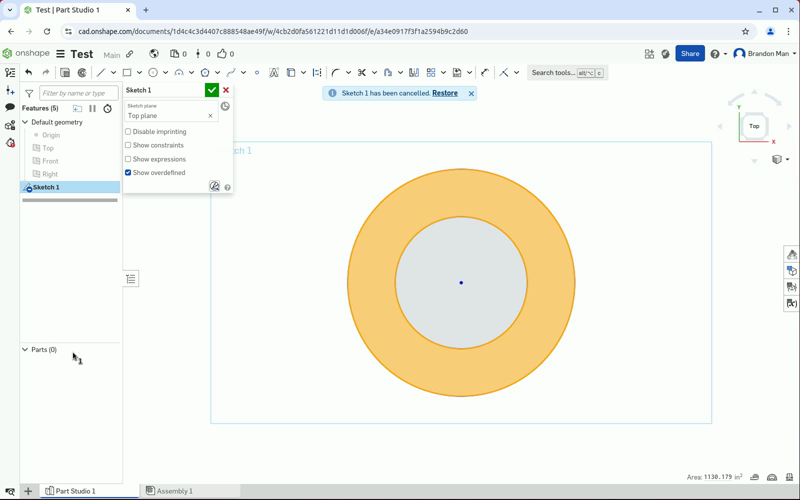
key(shift+y)
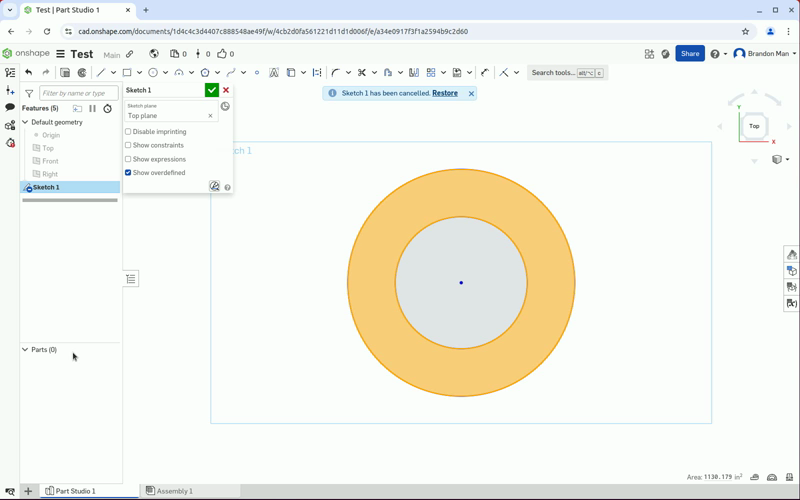
key(shift+e)
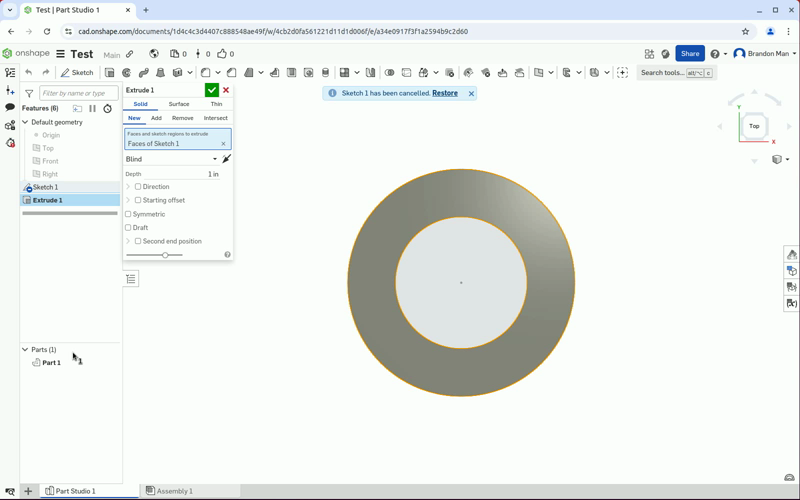
mouse_move(143, 106)
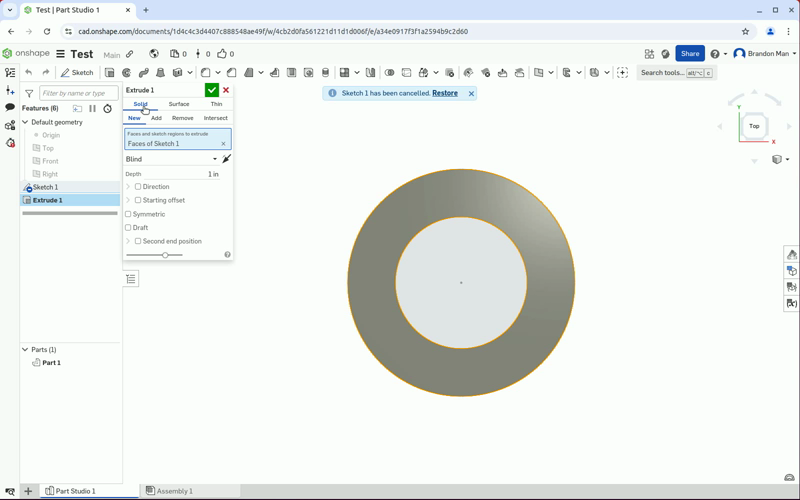
click(143, 106)
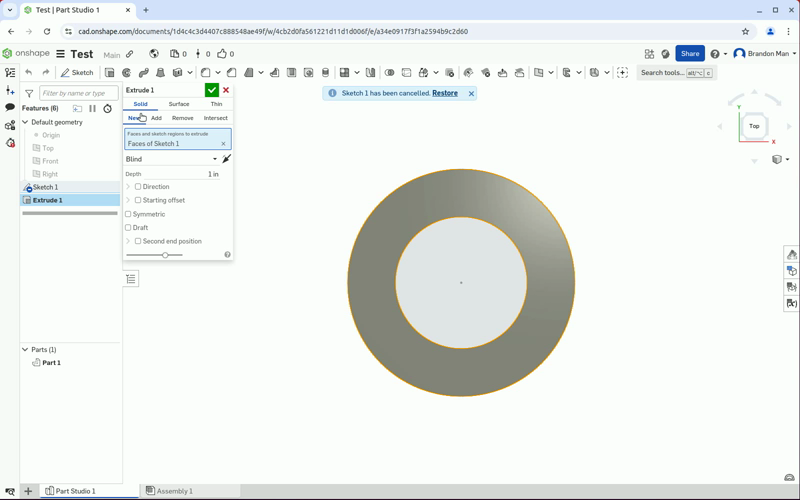
mouse_move(137, 120)
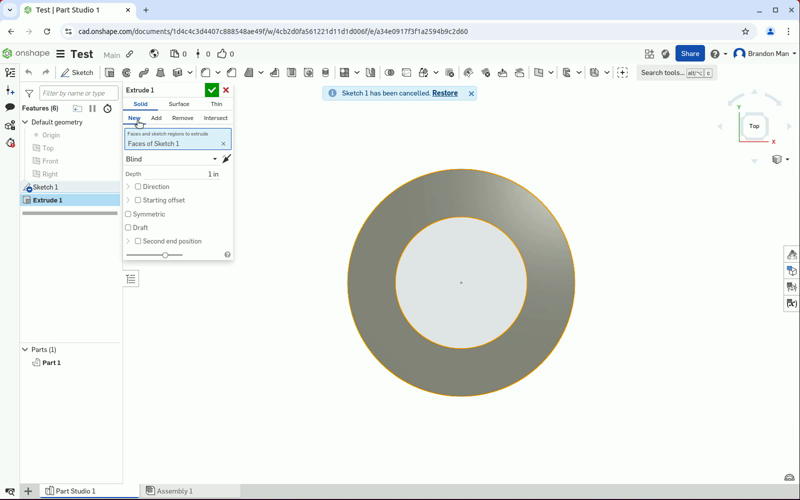
click(137, 120)
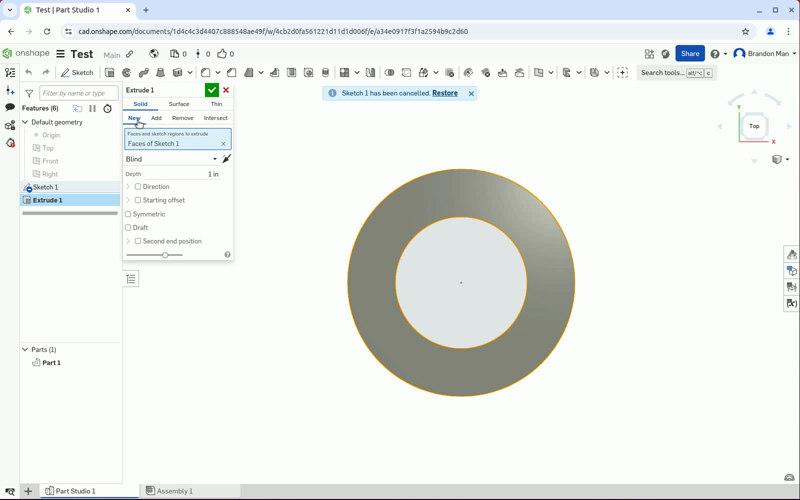
key(tab, 4)
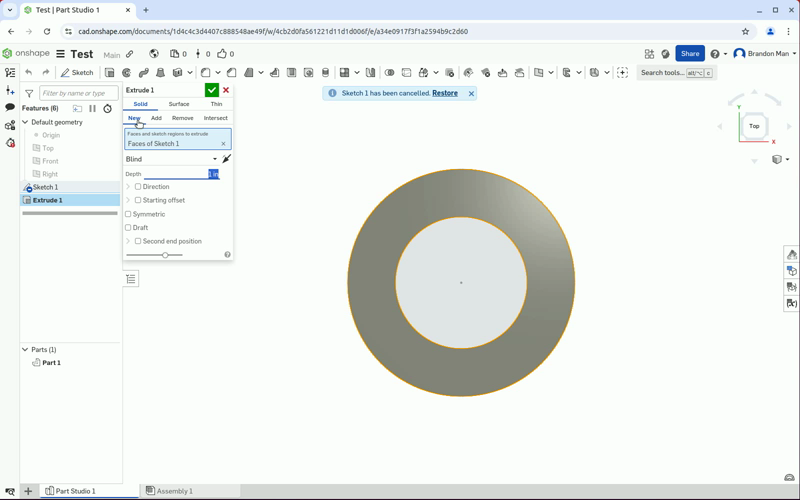
text(11.554)
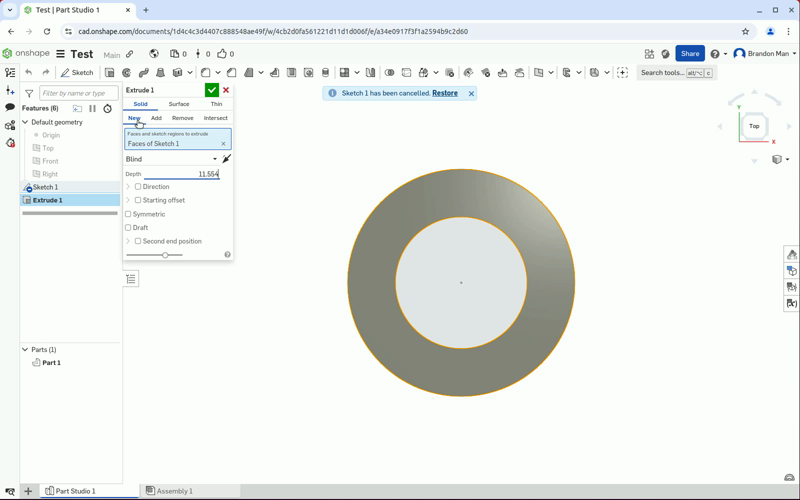
key(enter)
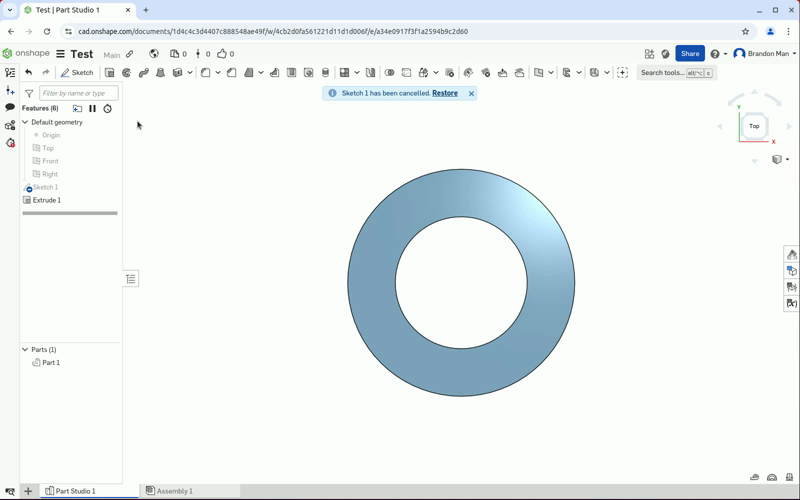
key(shift+h)
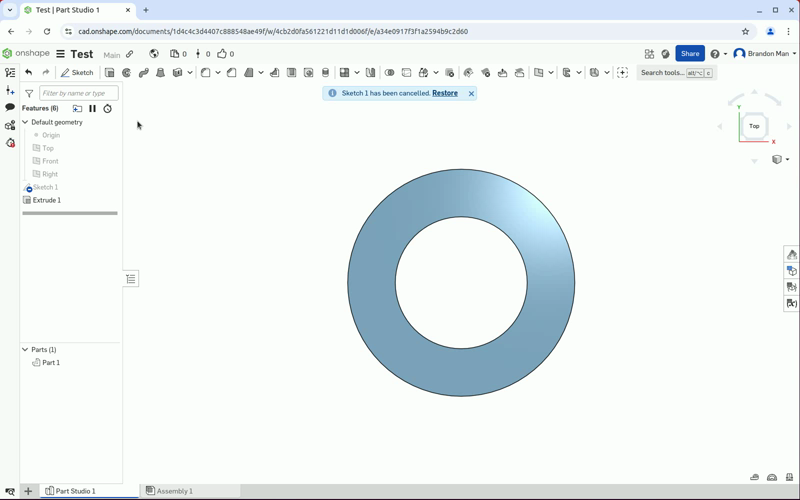
key(shift+h)
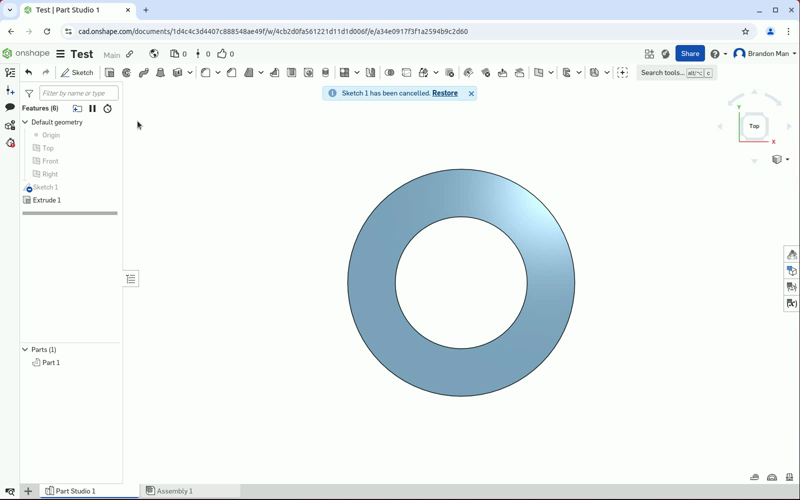
mouse_move(73, 189)
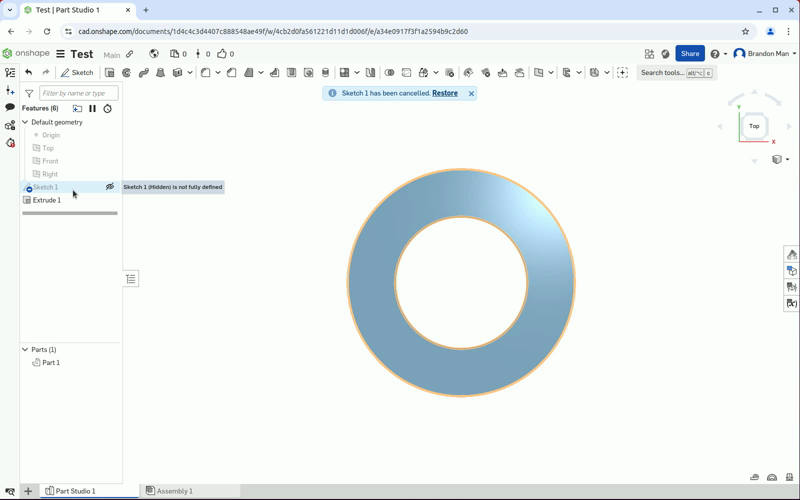
click(73, 189)
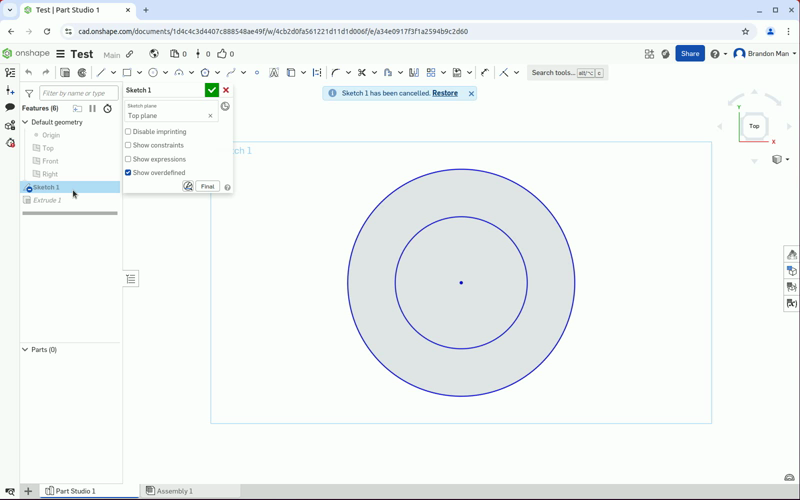
mouse_move(229, 92)
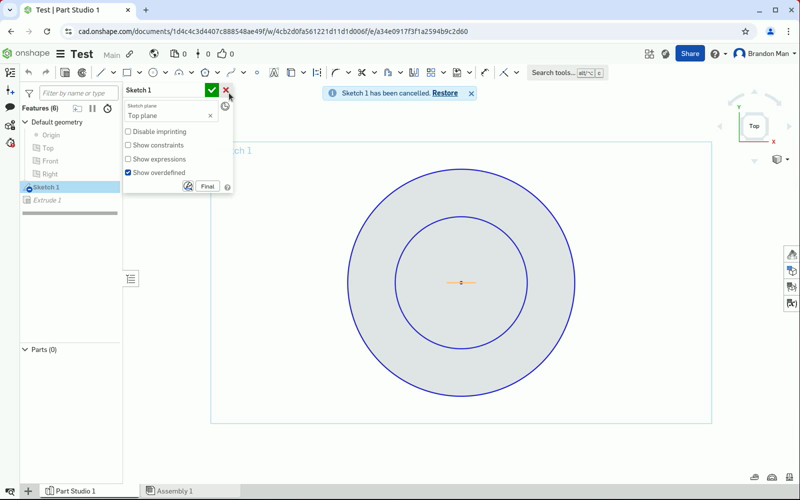
click(229, 92)
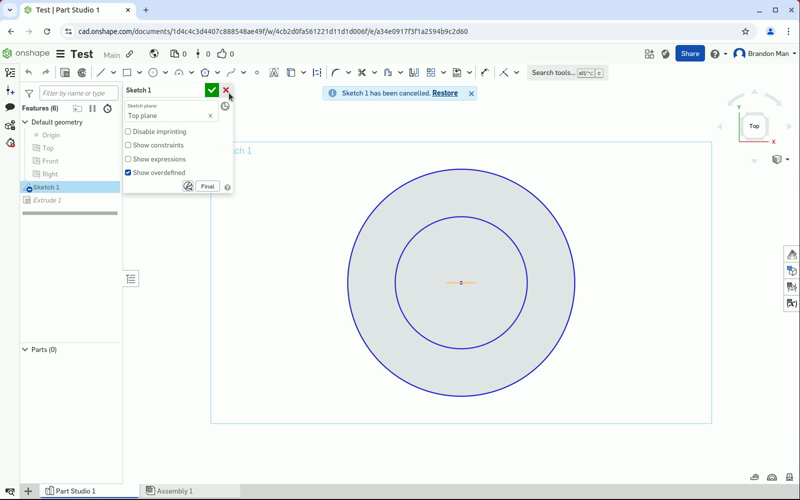
key(shift+s)
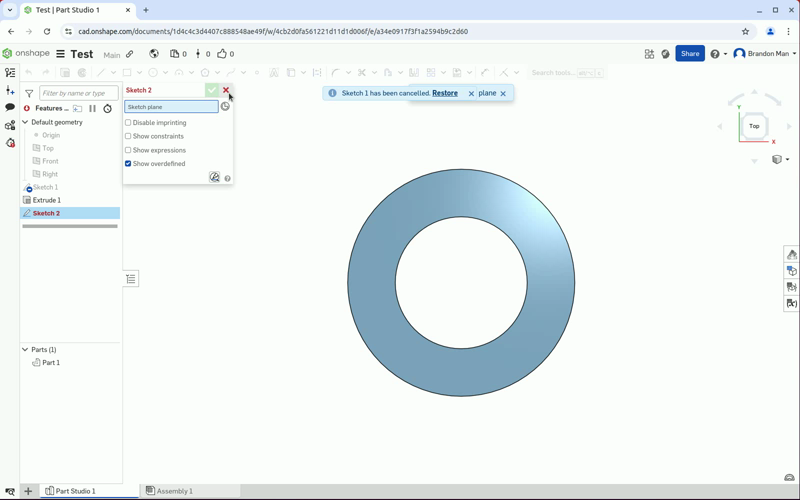
mouse_move(73, 150)
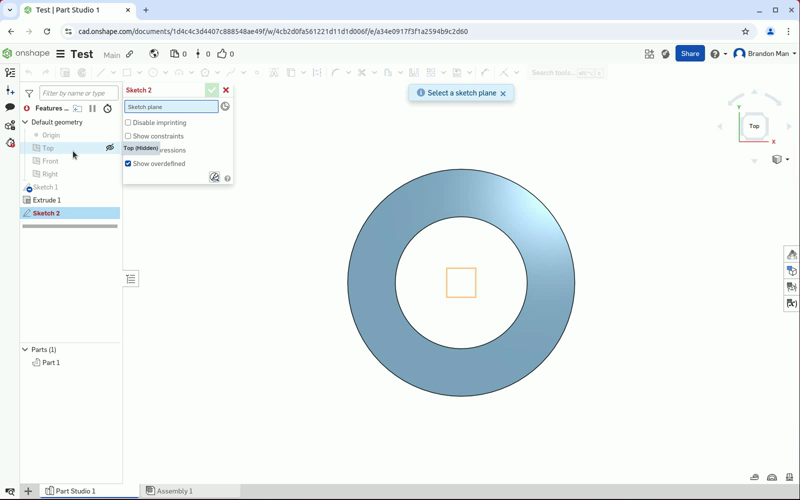
click(73, 150)
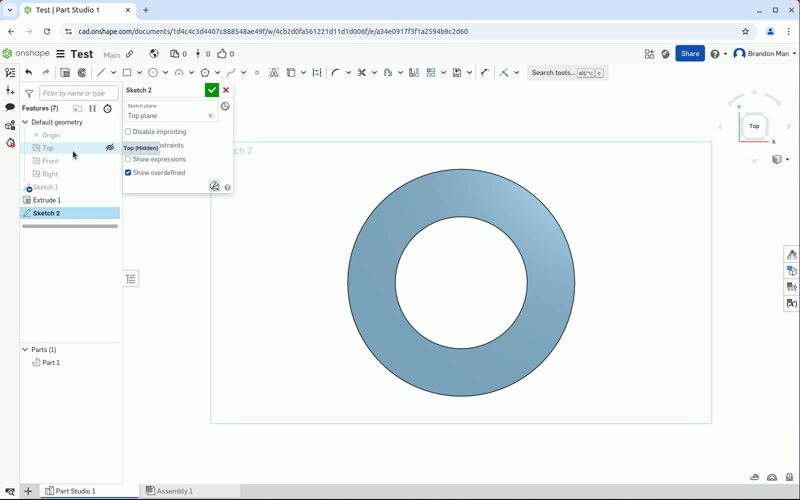
mouse_move(73, 352)
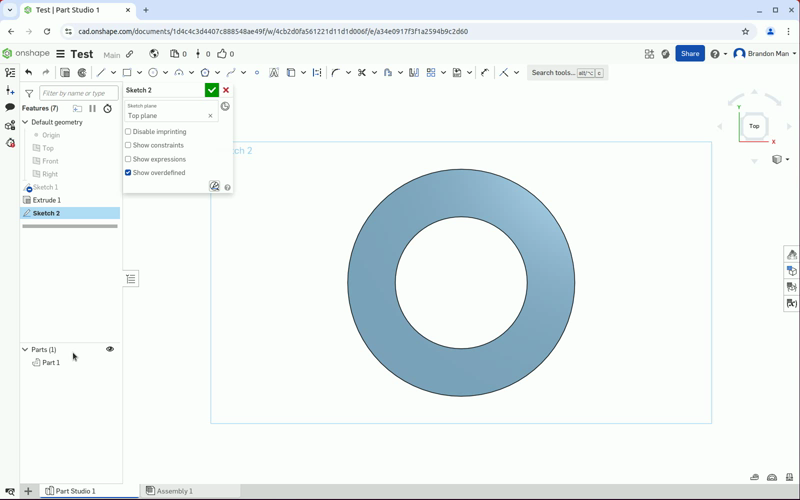
key(y)
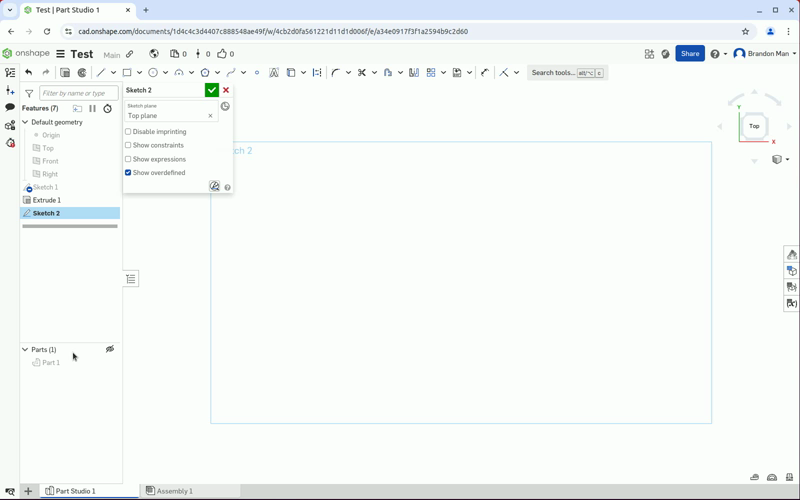
key(c)
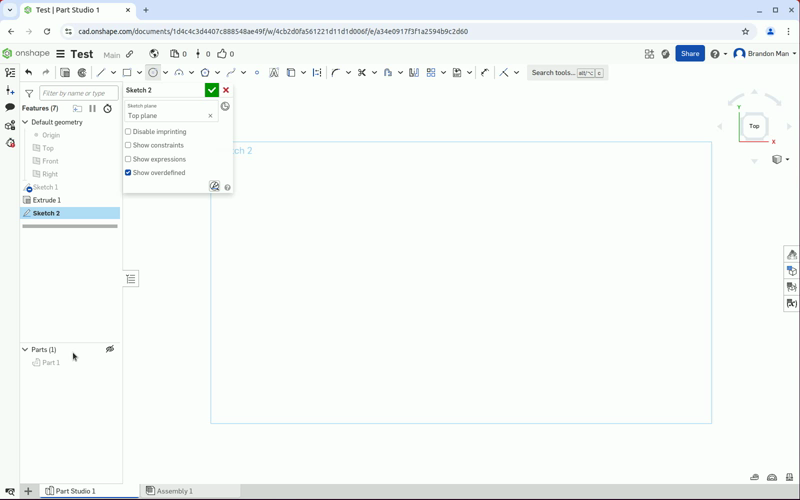
key_down(shift)
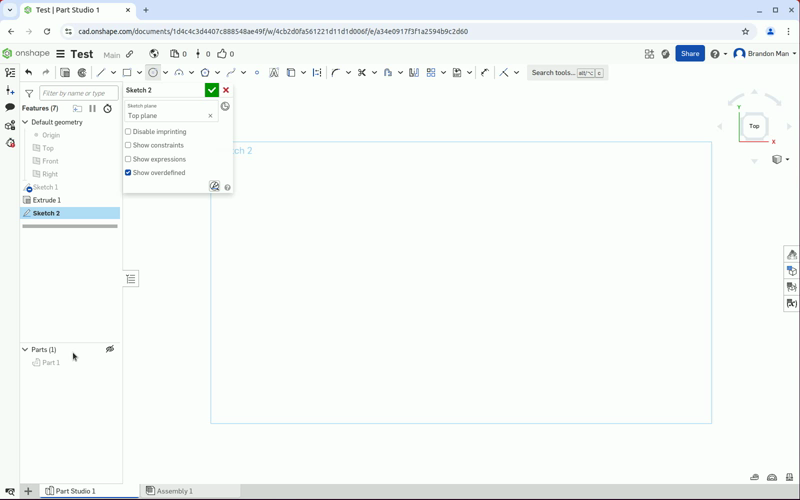
mouse_move(461, 282)
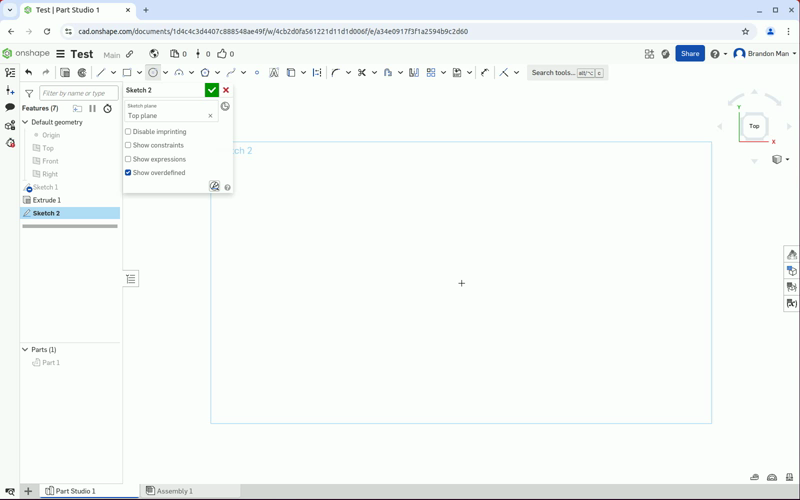
click(461, 282)
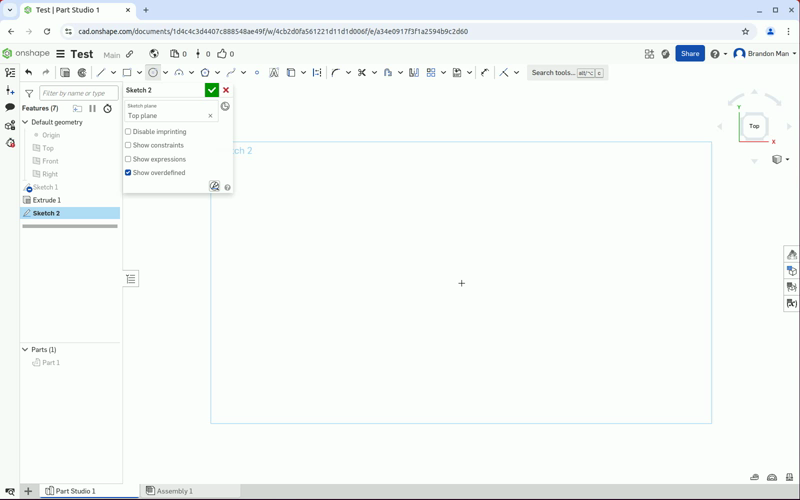
key_up(shift)
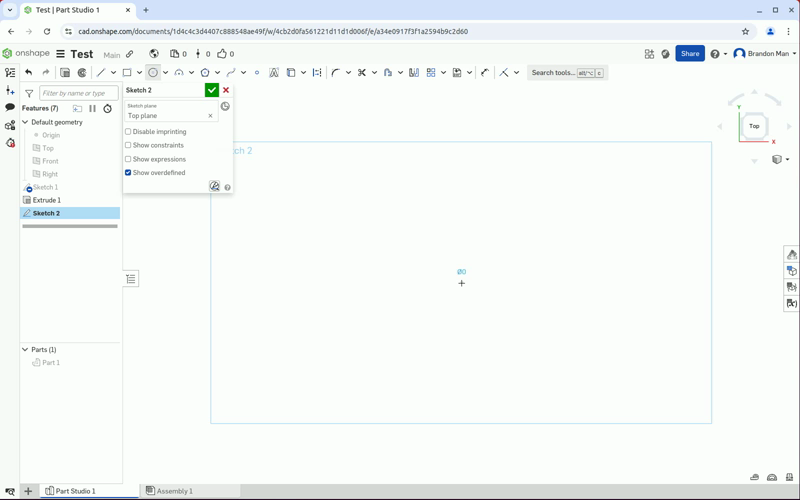
mouse_move(530, 282)
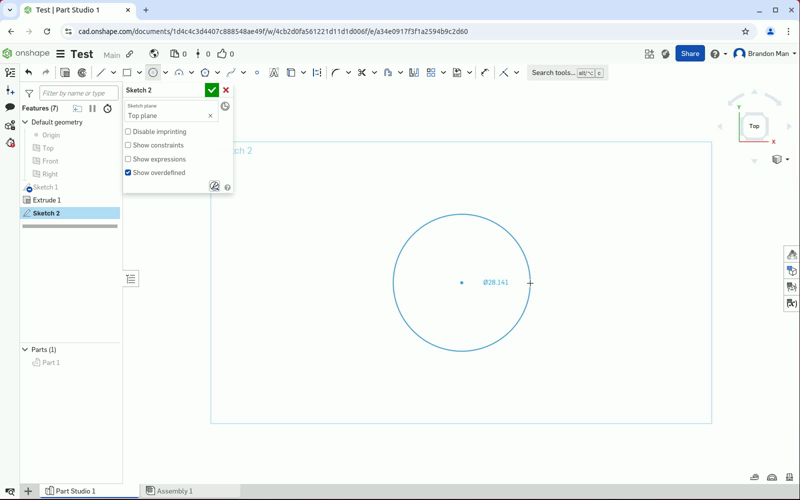
click(530, 282)
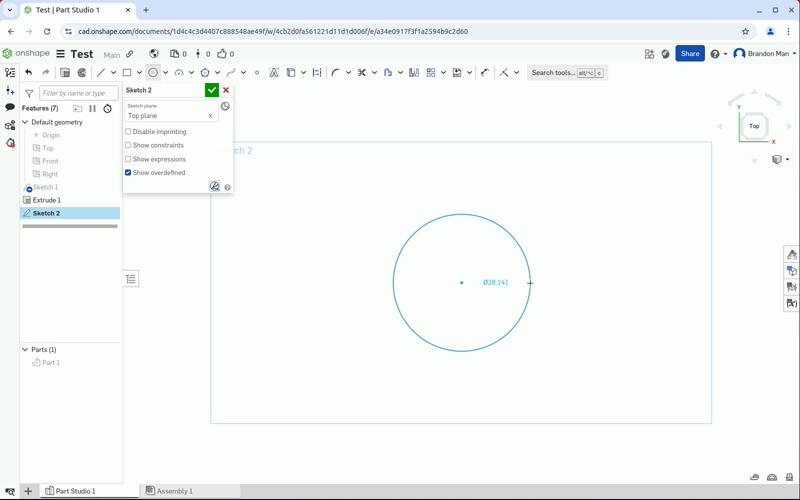
key(esc)
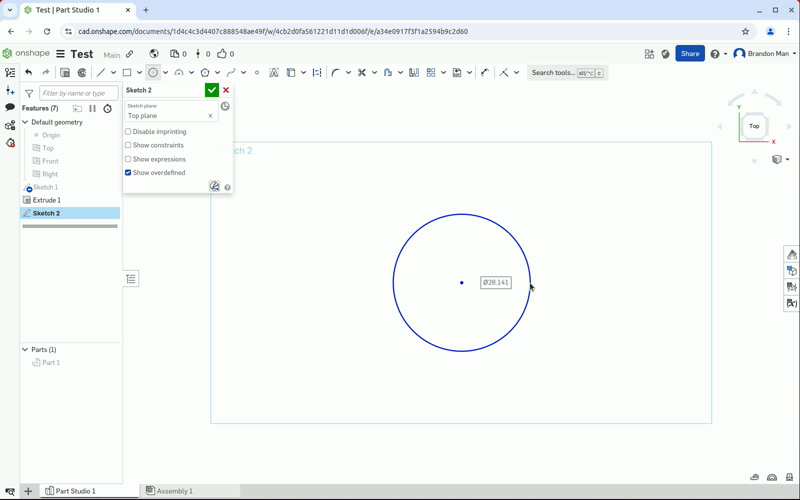
mouse_move(478, 260)
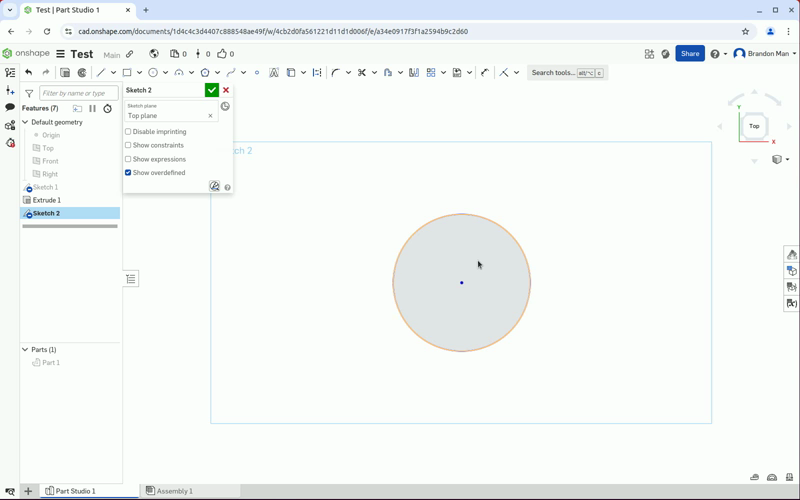
click(478, 260)
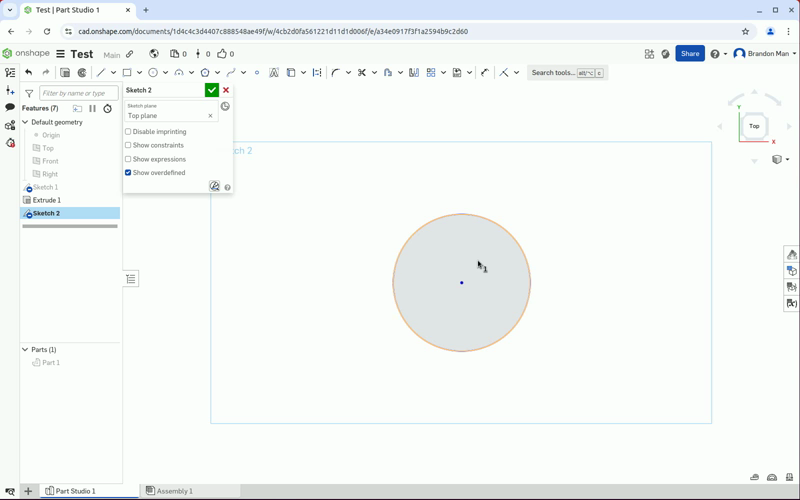
mouse_move(73, 352)
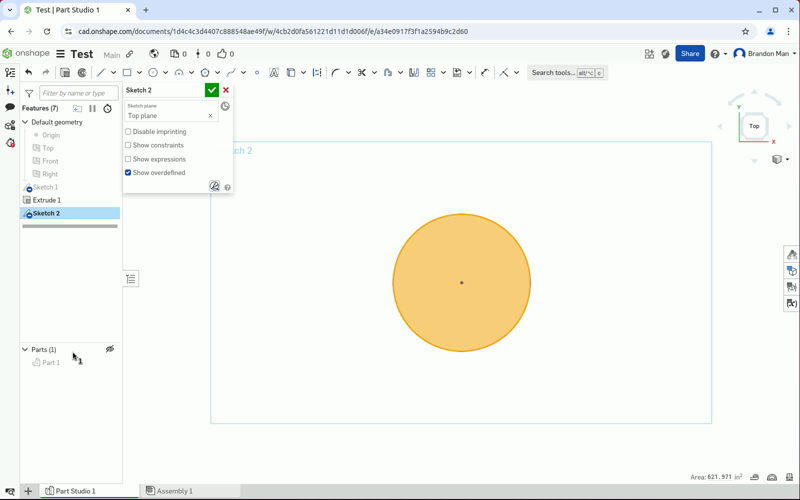
key(shift+y)
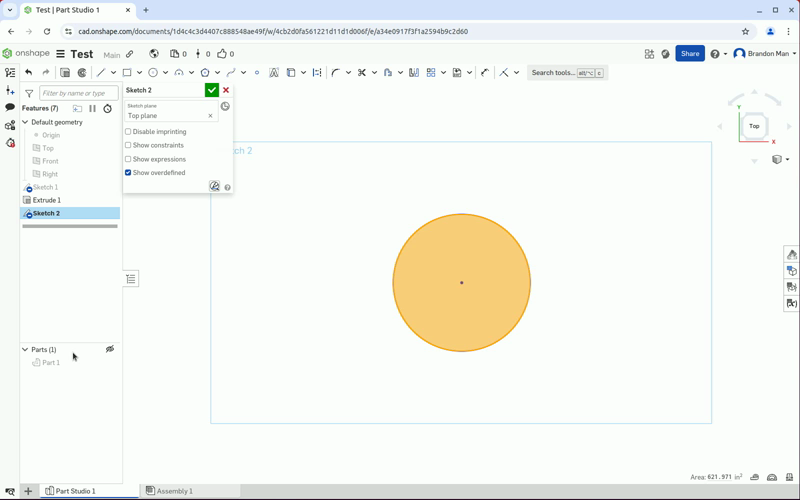
key(shift+e)
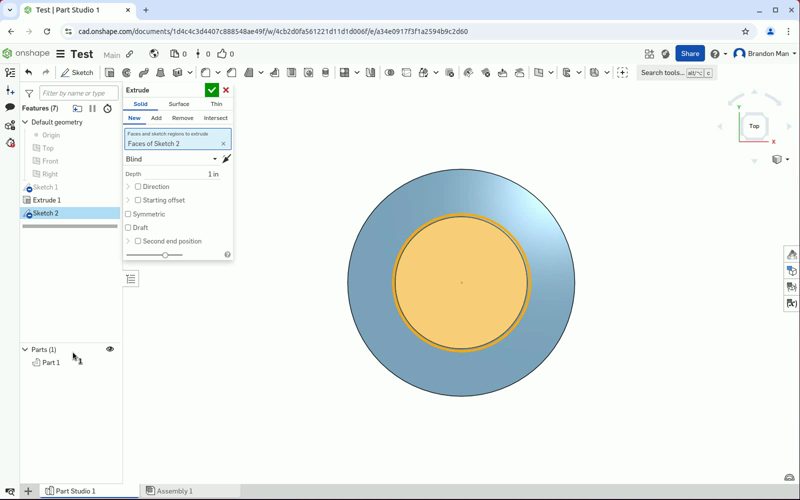
mouse_move(143, 106)
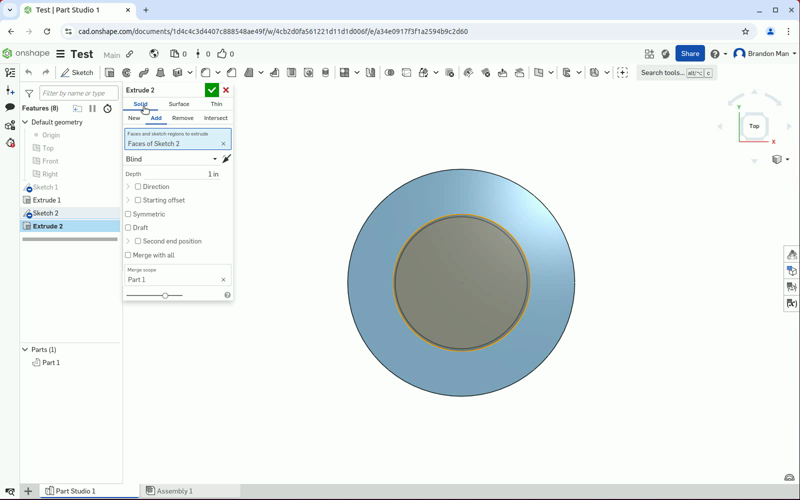
click(143, 106)
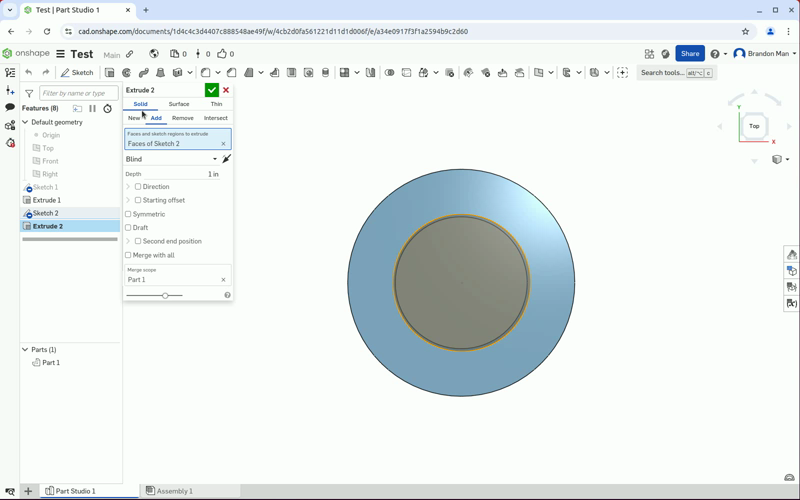
mouse_move(137, 120)
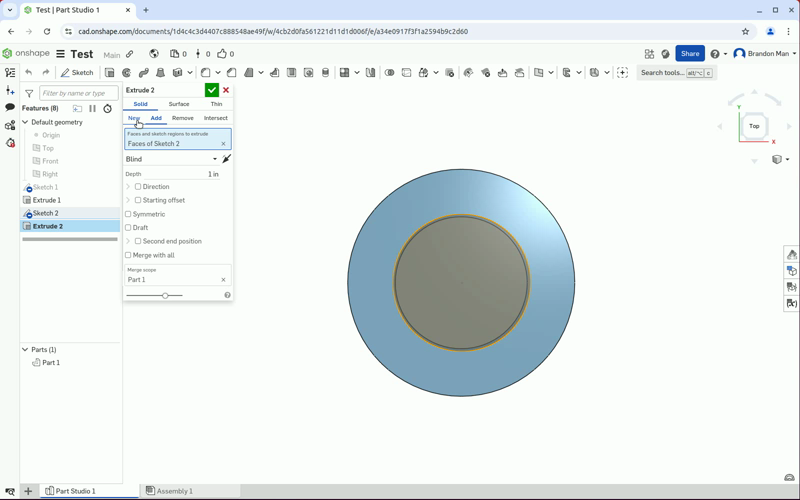
click(137, 120)
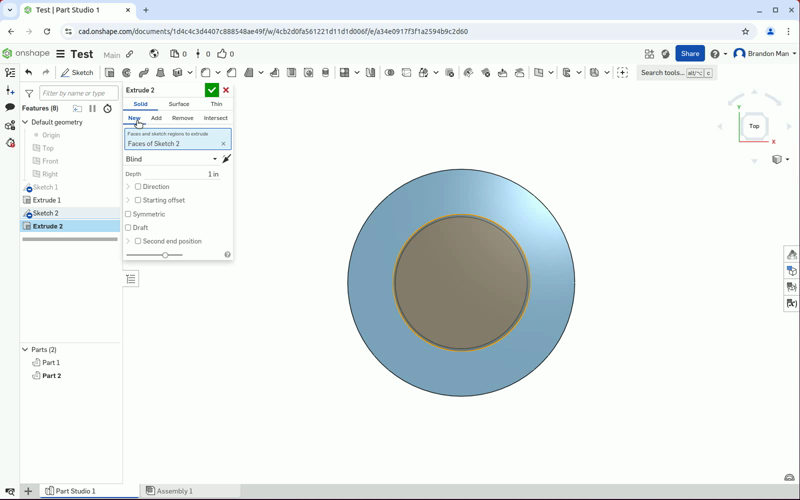
key(tab, 4)
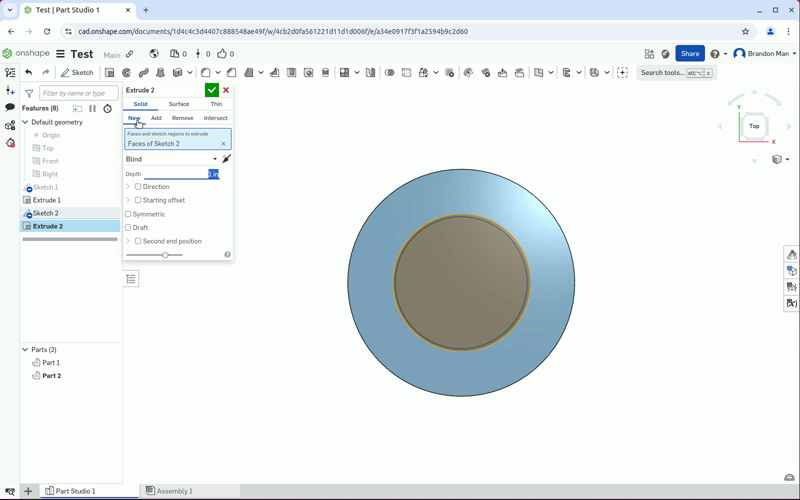
text(11.554)
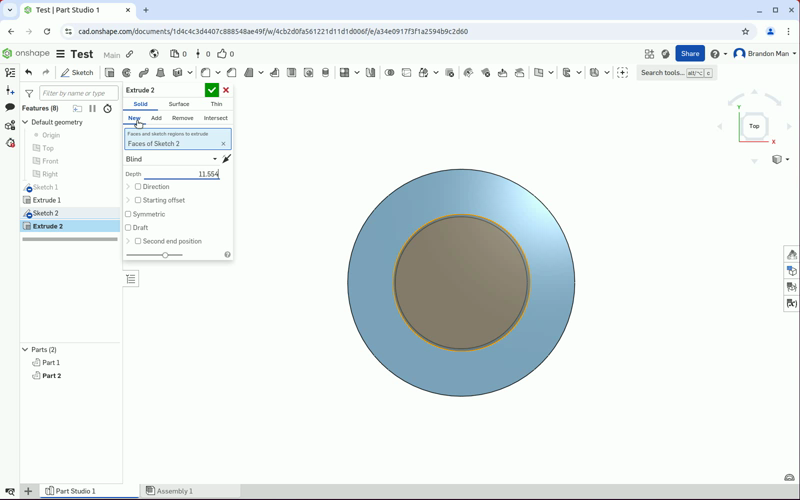
key(enter)
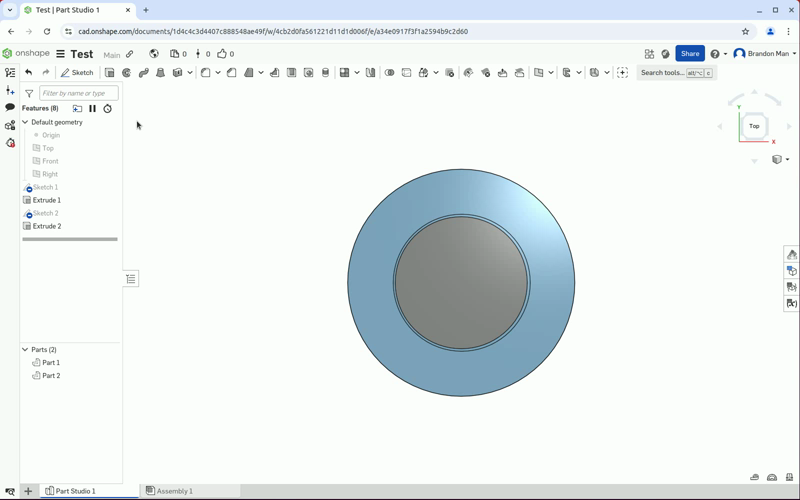
key(shift+h)
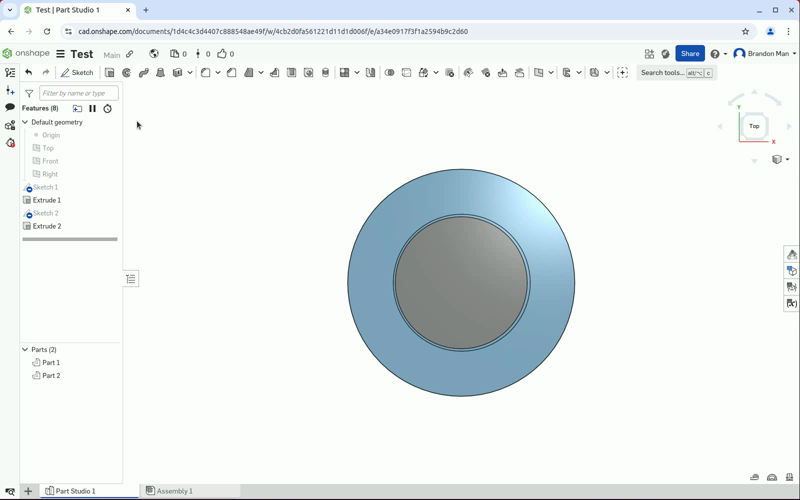
key(shift+h)
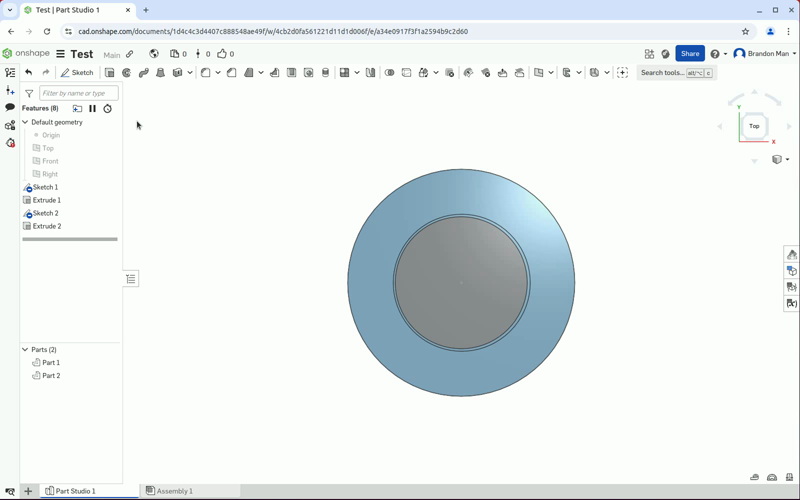
key(shift+7)
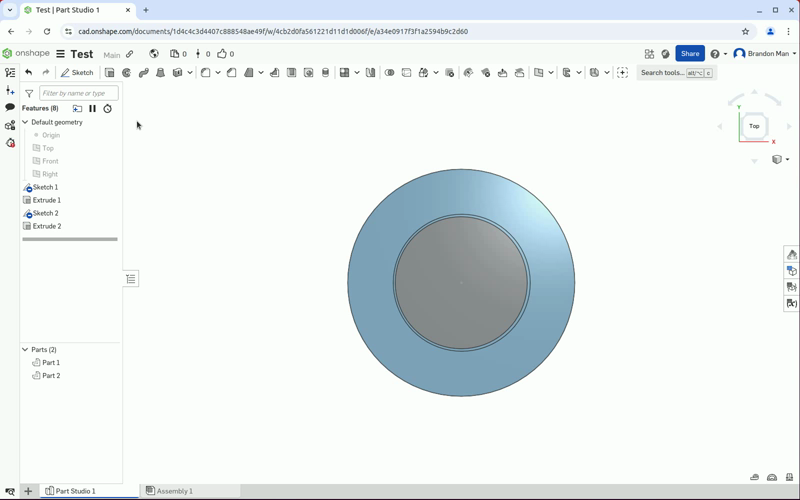
key(up, 3)
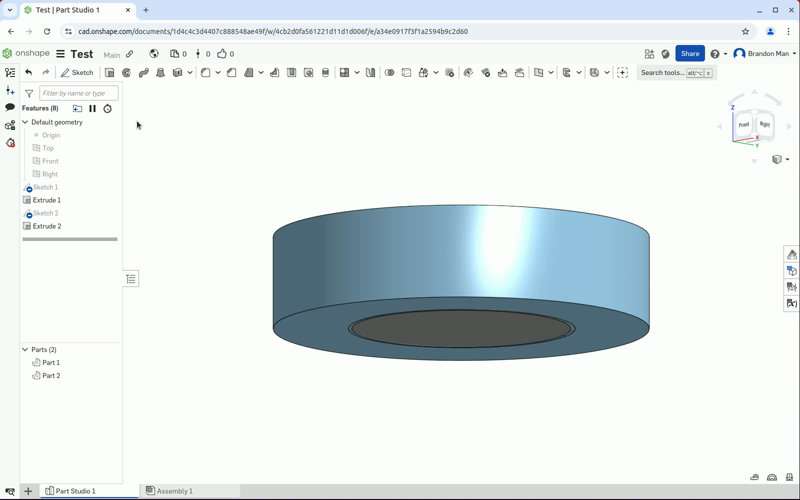
key(left, 3)
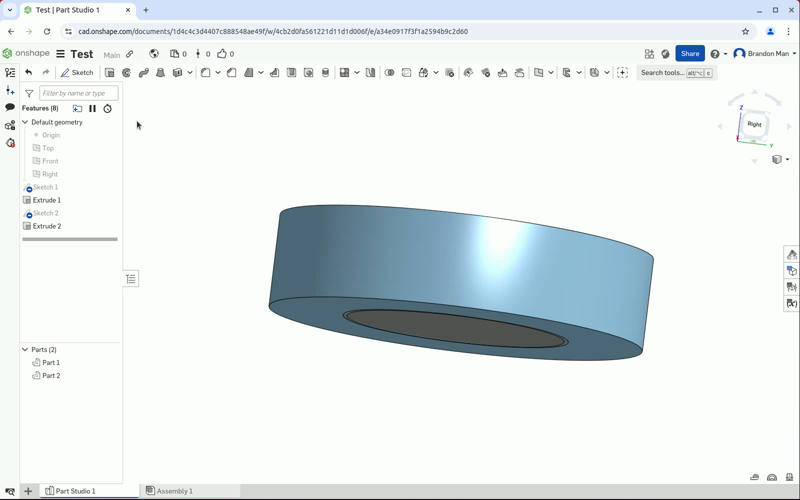
key(right, 3)
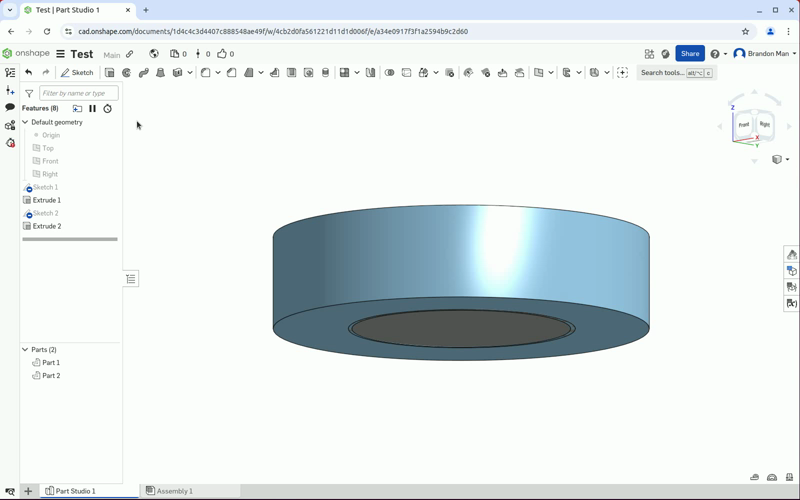
key(down, 3)
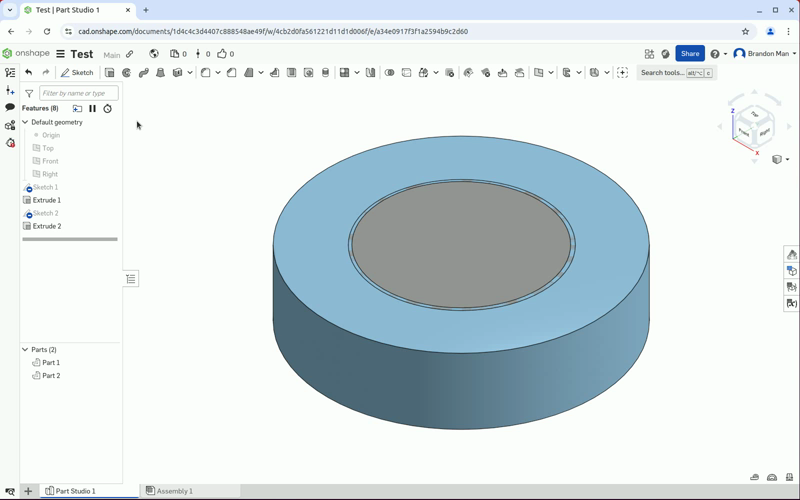
mouse_move(73, 189)
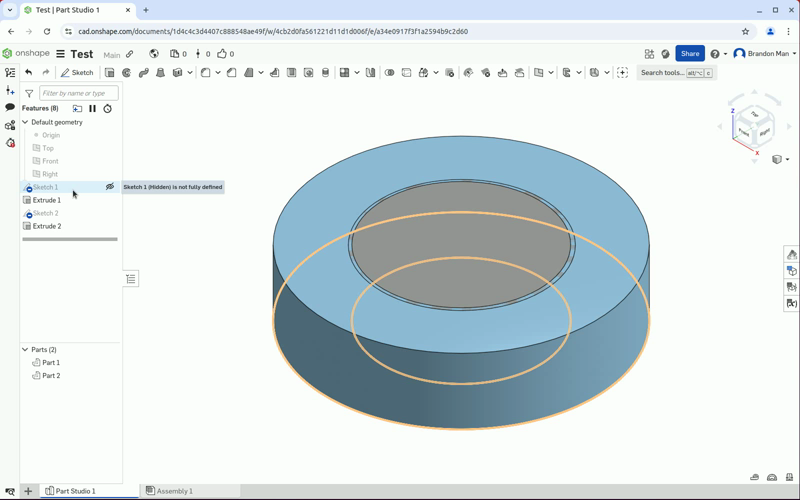
click(73, 189)